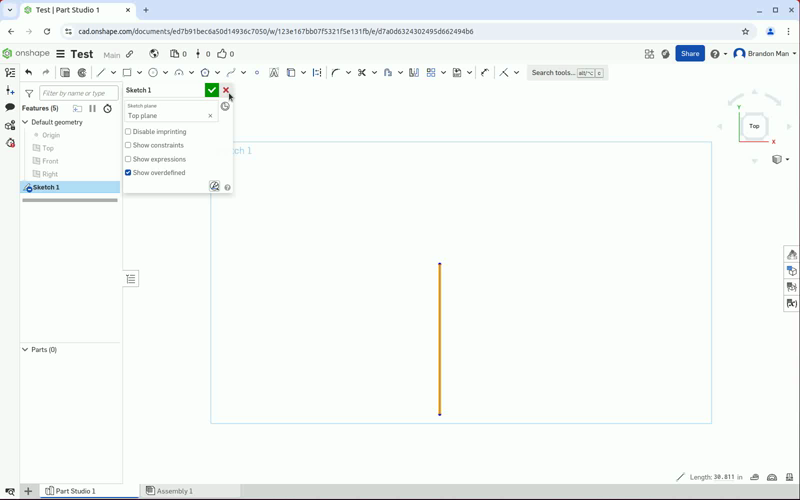
key(shift+h)
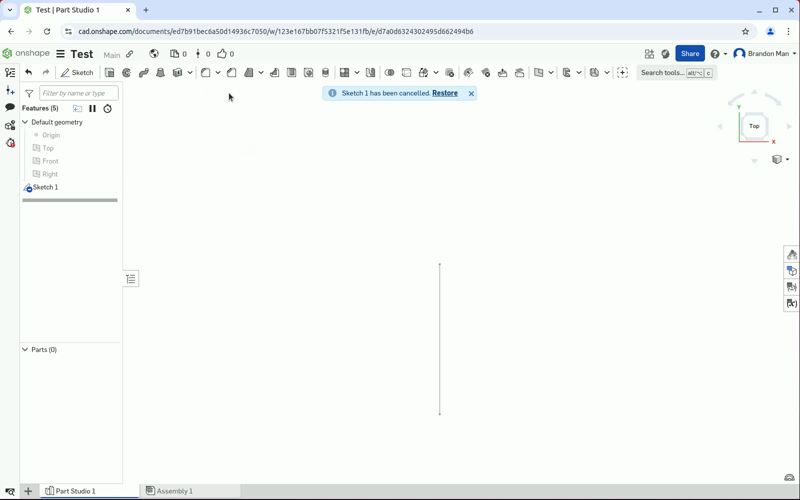
key(shift+s)
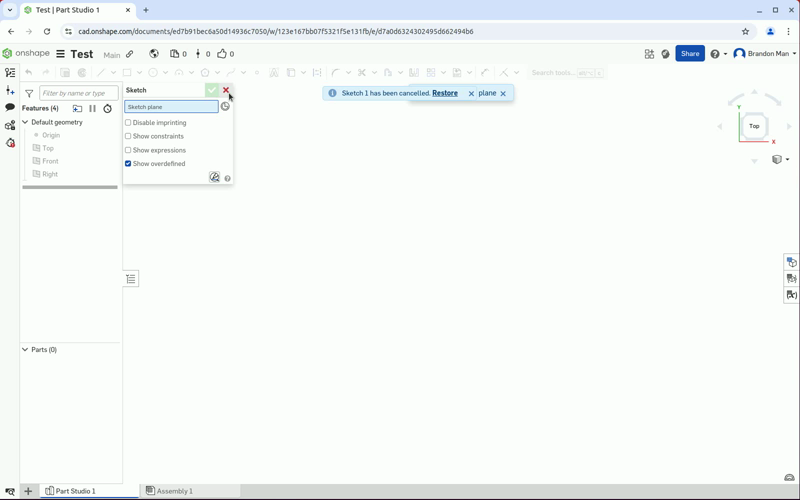
mouse_move(73, 150)
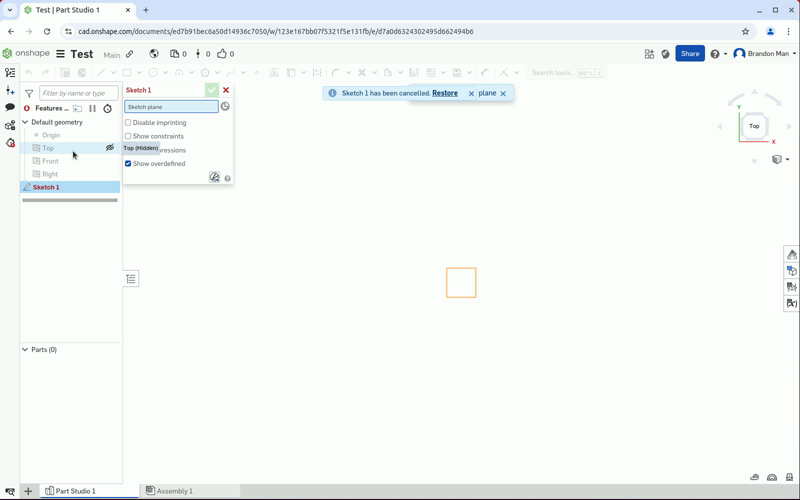
click(73, 150)
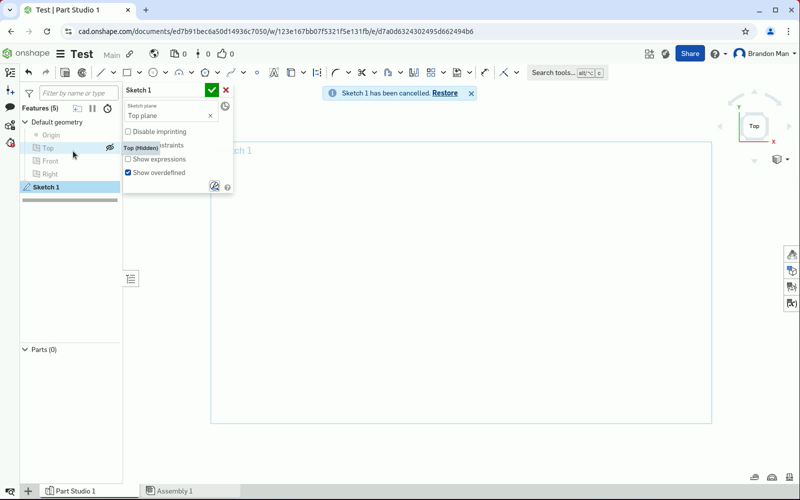
mouse_move(73, 352)
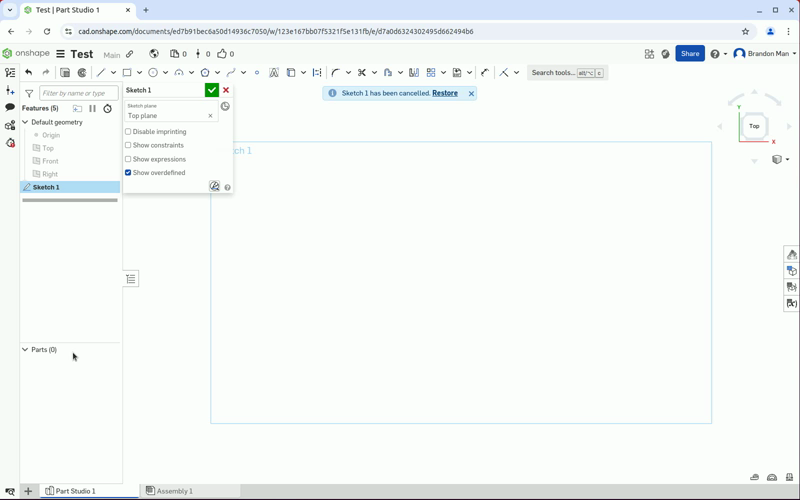
key(y)
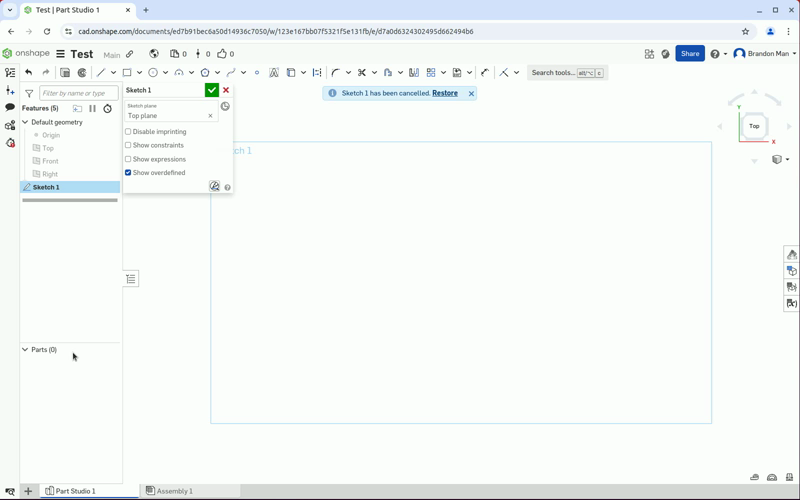
key(c)
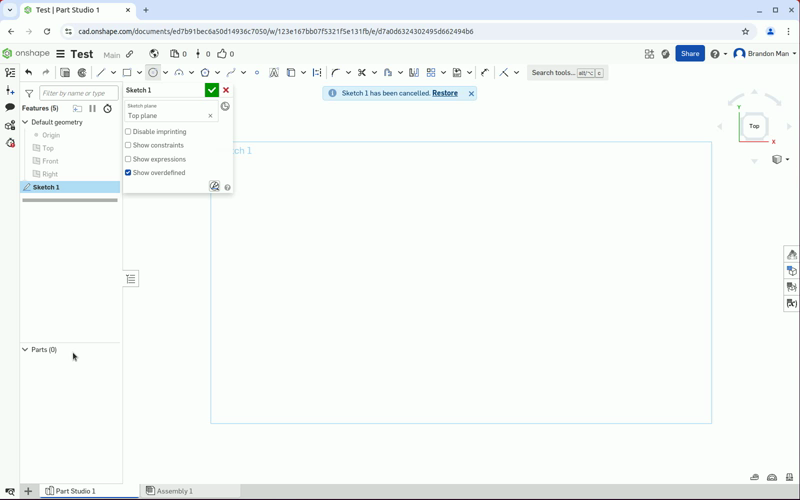
key_down(shift)
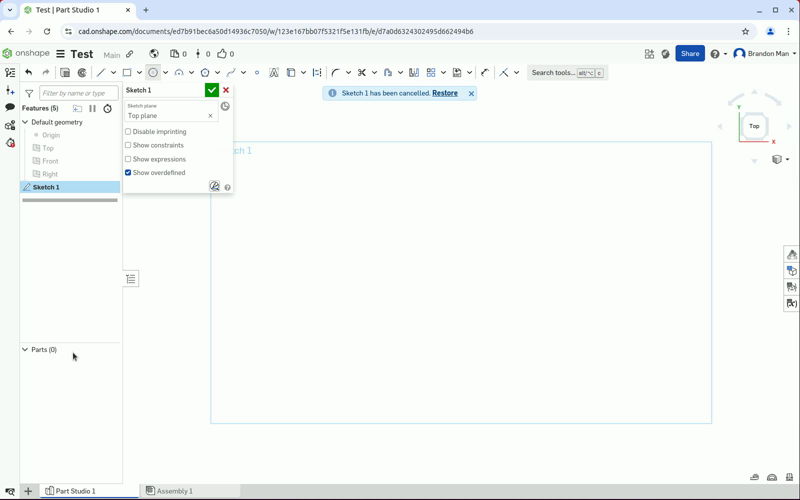
mouse_move(461, 282)
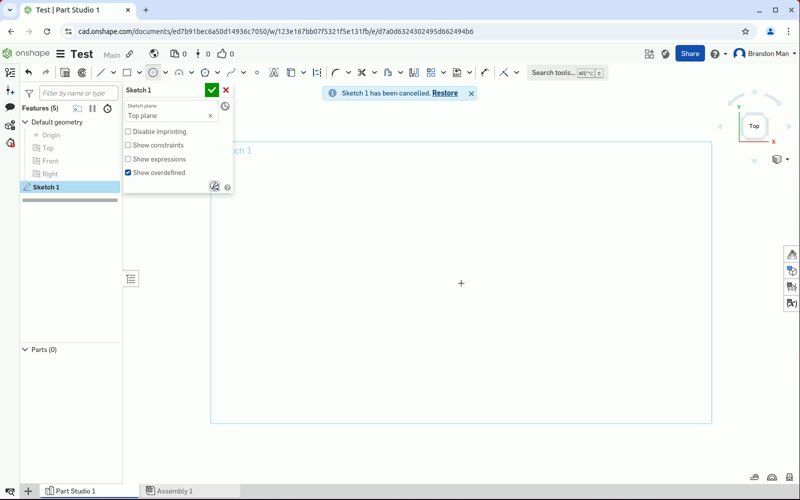
click(461, 282)
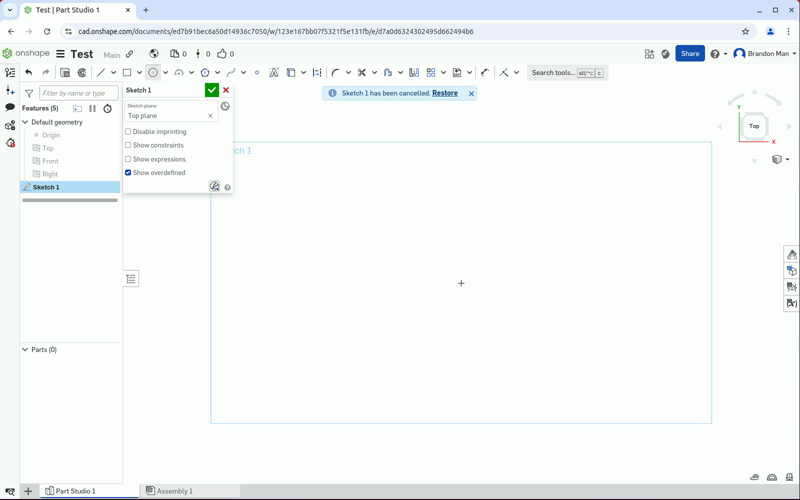
key_up(shift)
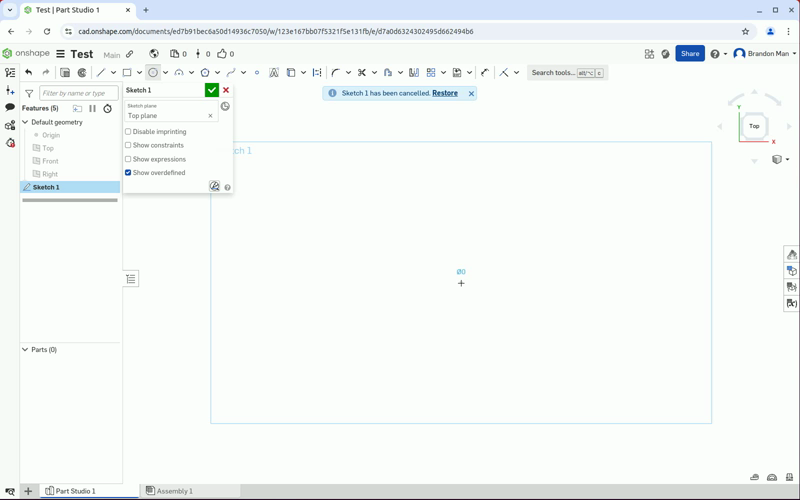
mouse_move(570, 282)
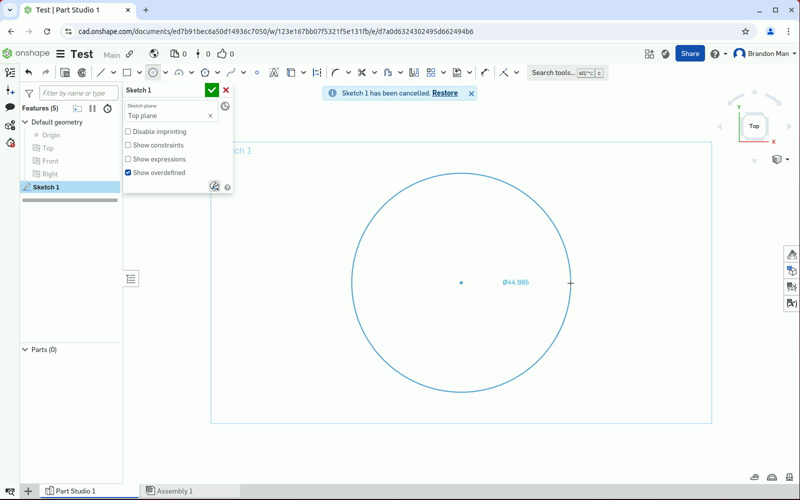
click(570, 282)
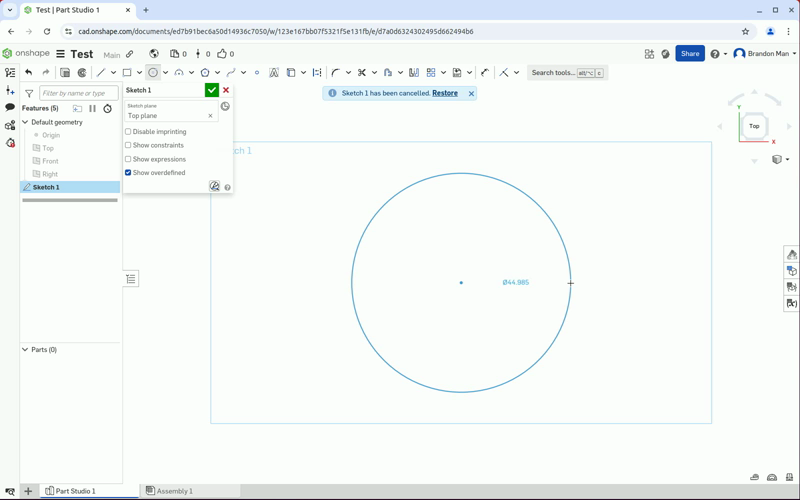
key(esc)
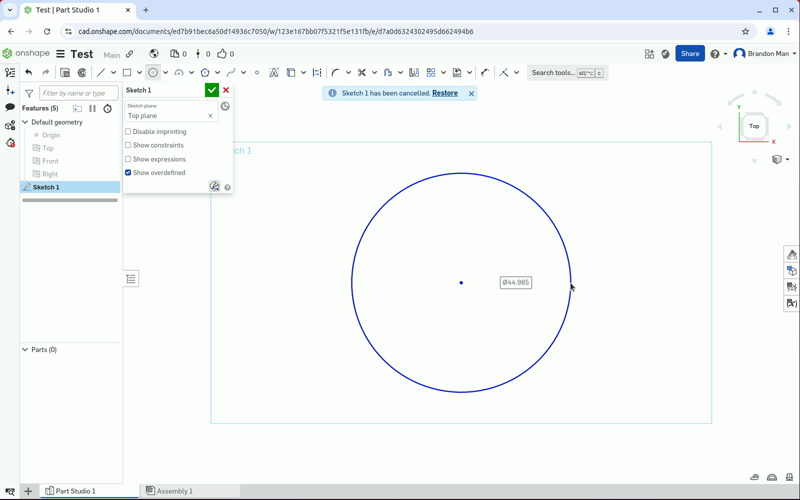
mouse_move(513, 222)
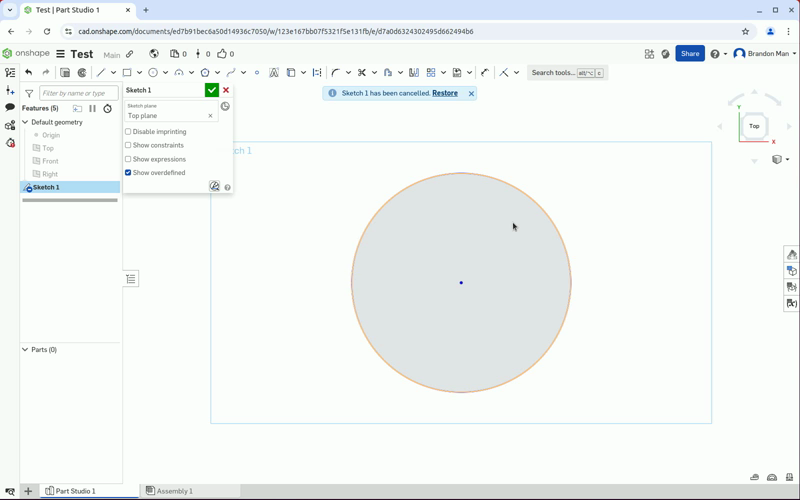
click(513, 222)
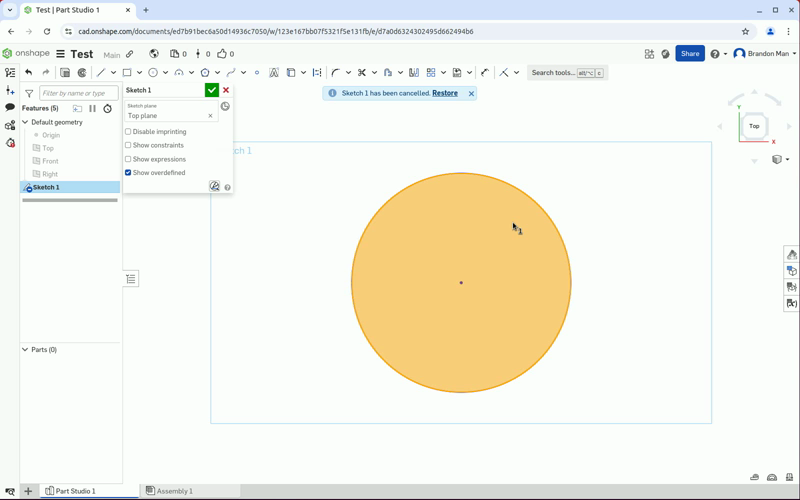
mouse_move(73, 352)
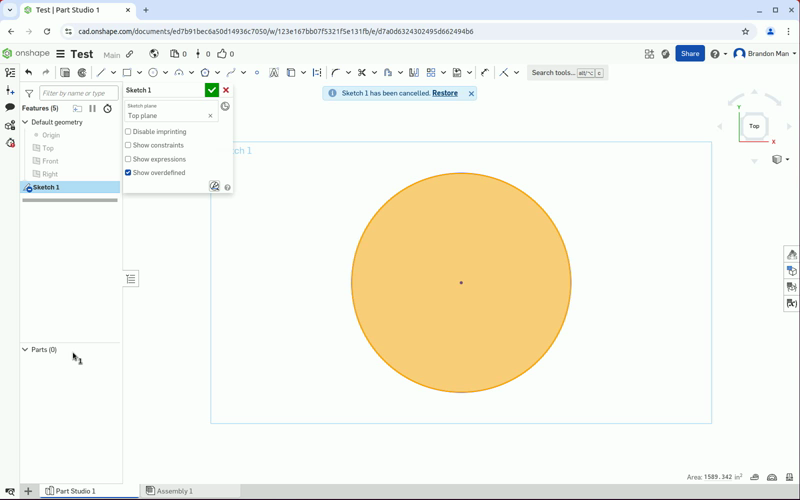
key(shift+y)
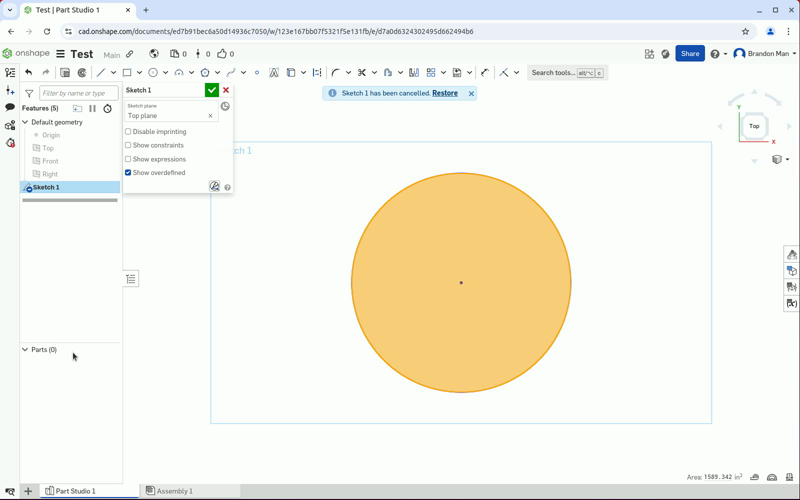
key(shift+e)
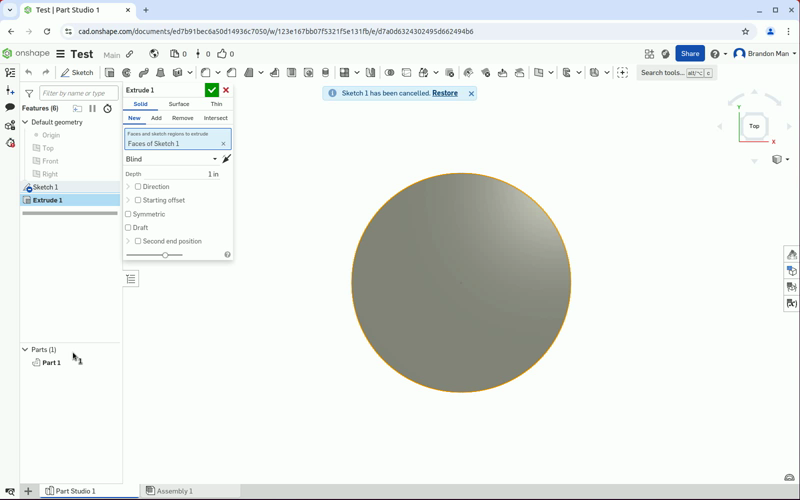
mouse_move(143, 106)
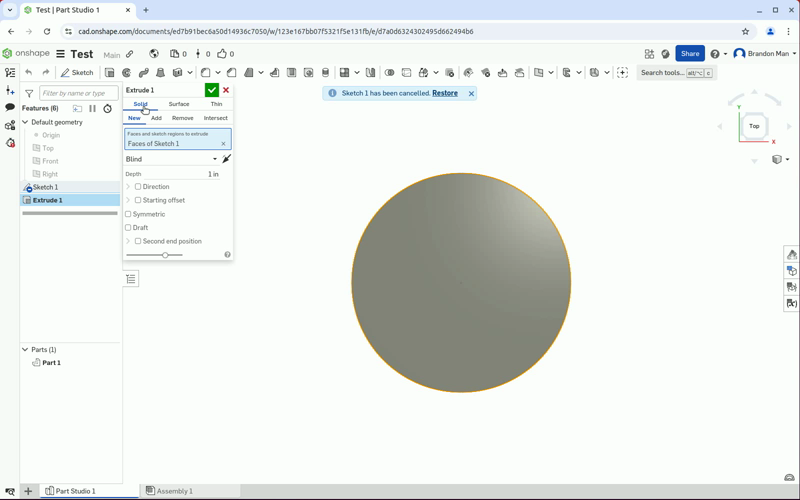
click(143, 106)
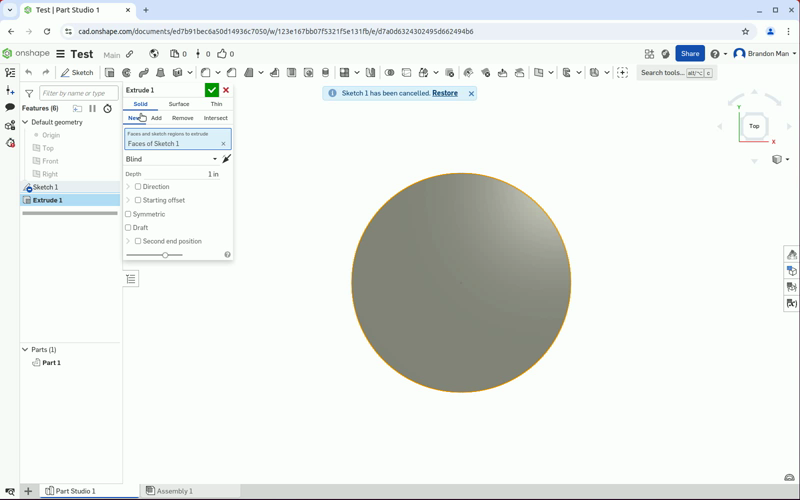
mouse_move(137, 120)
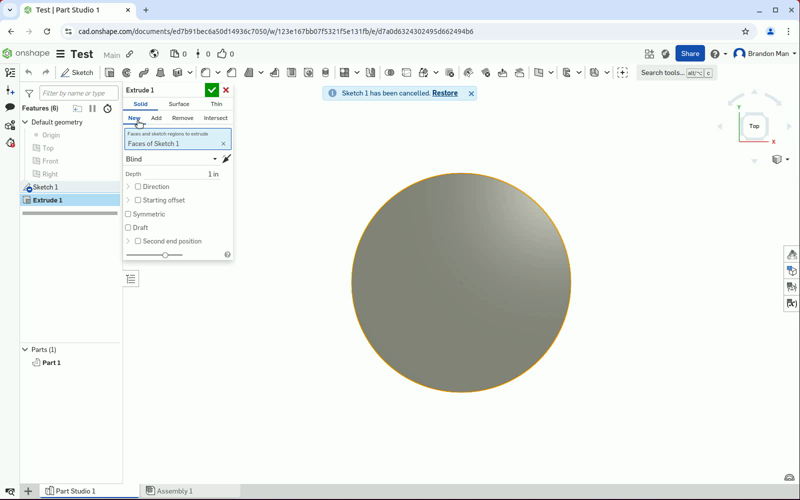
click(137, 120)
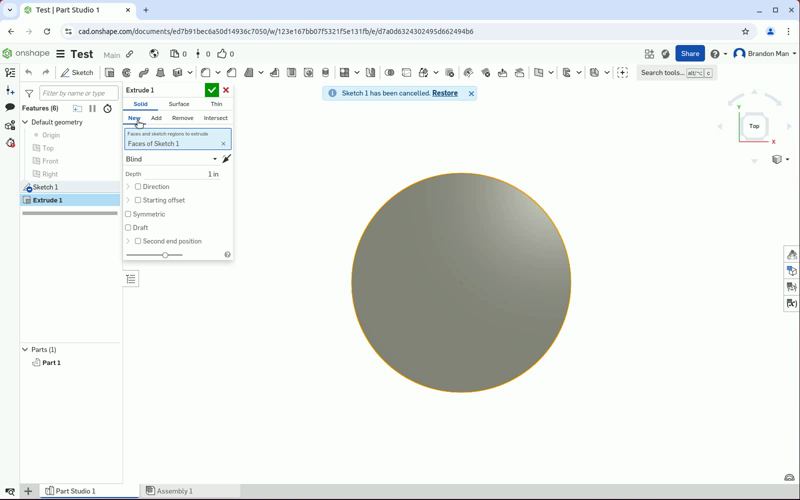
key(tab, 4)
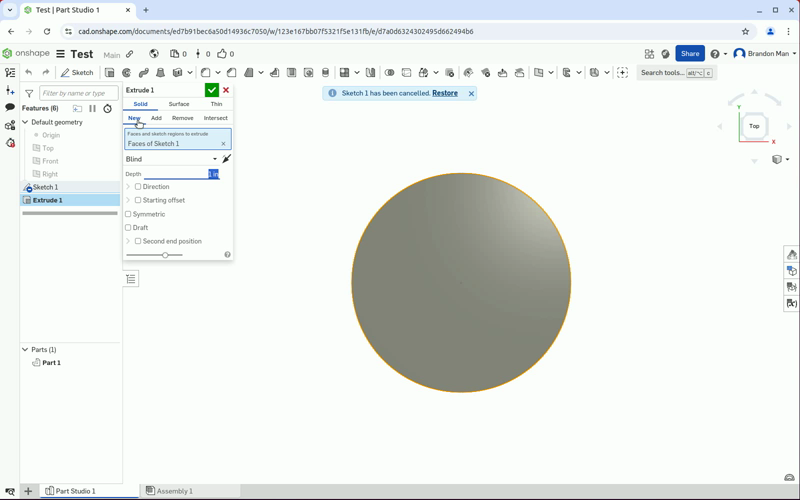
text(23.108)
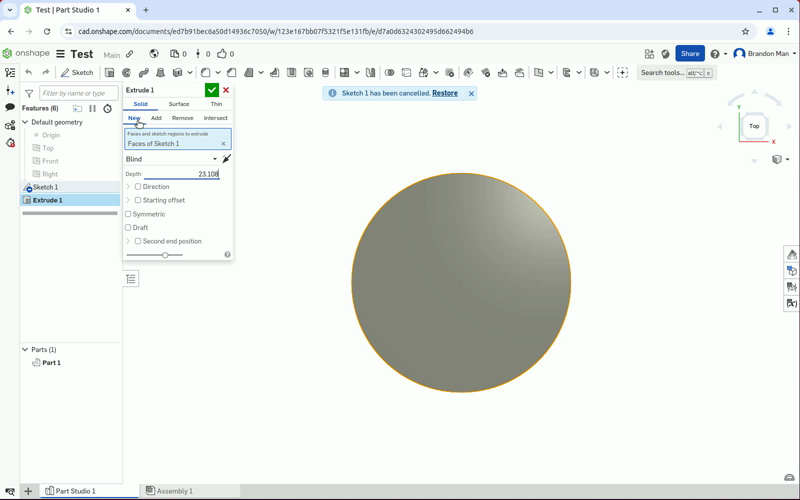
key(enter)
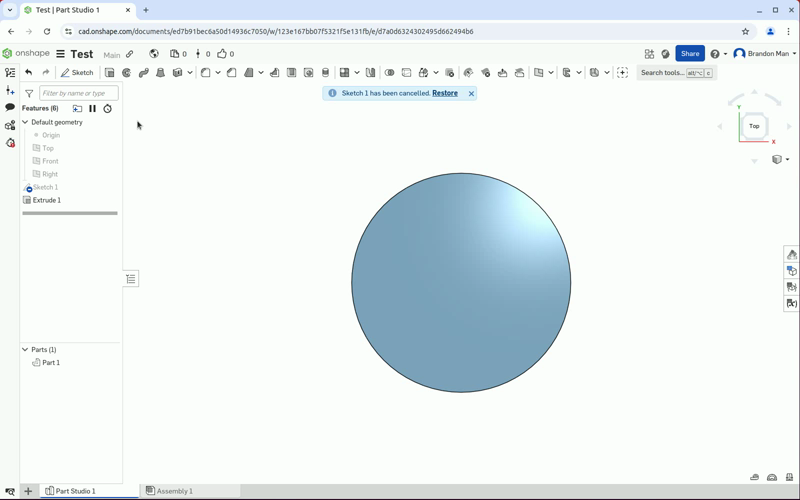
key(shift+h)
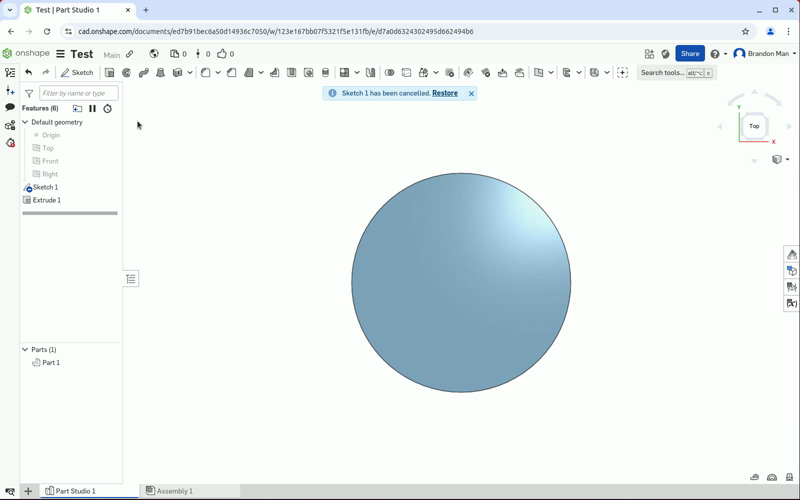
key(shift+h)
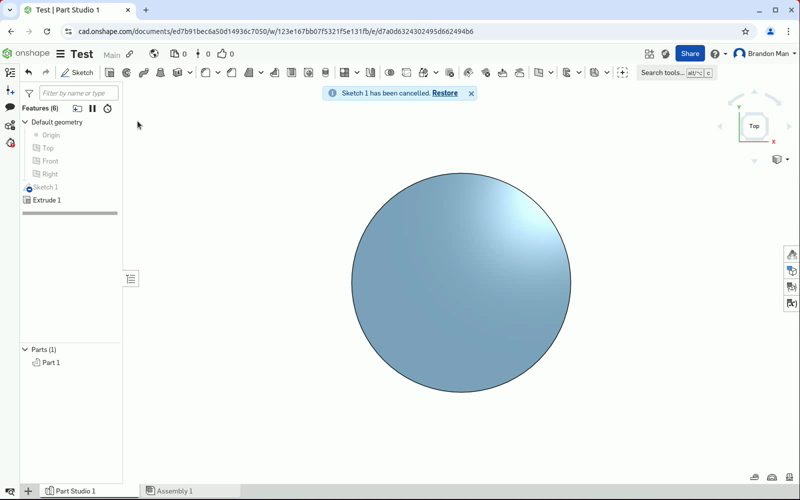
mouse_move(73, 189)
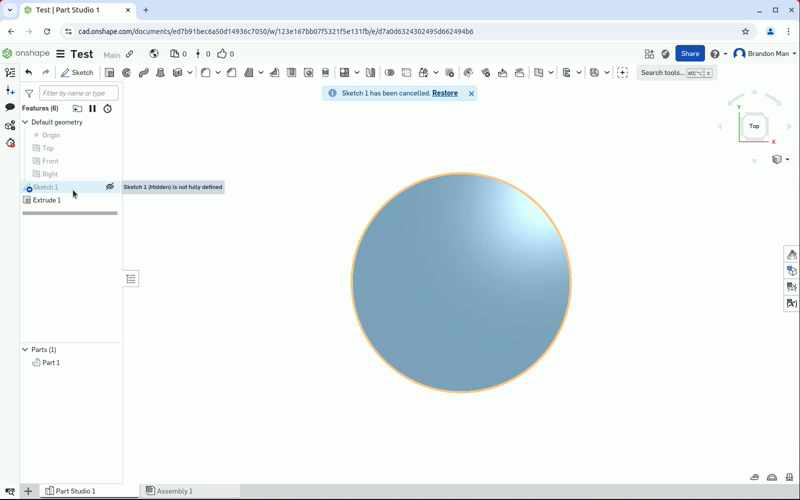
click(73, 189)
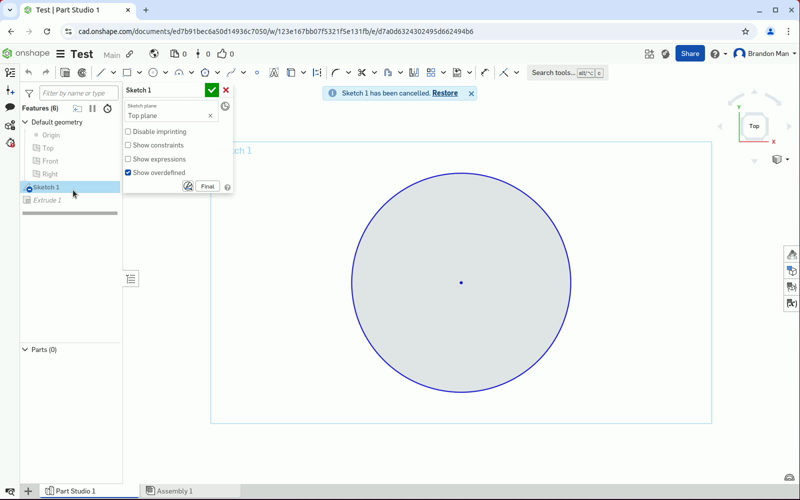
mouse_move(229, 92)
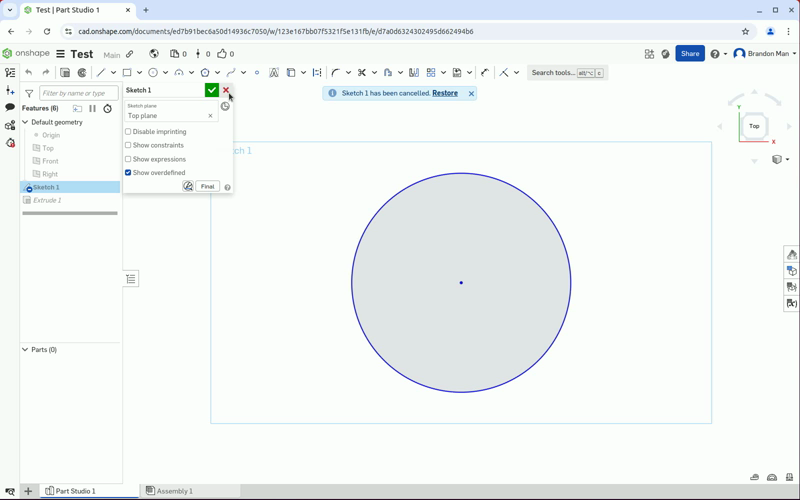
click(229, 92)
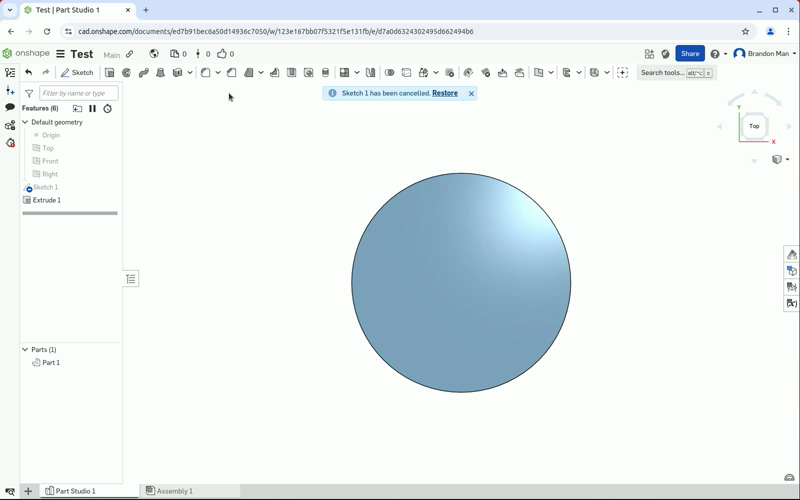
mouse_move(541, 75)
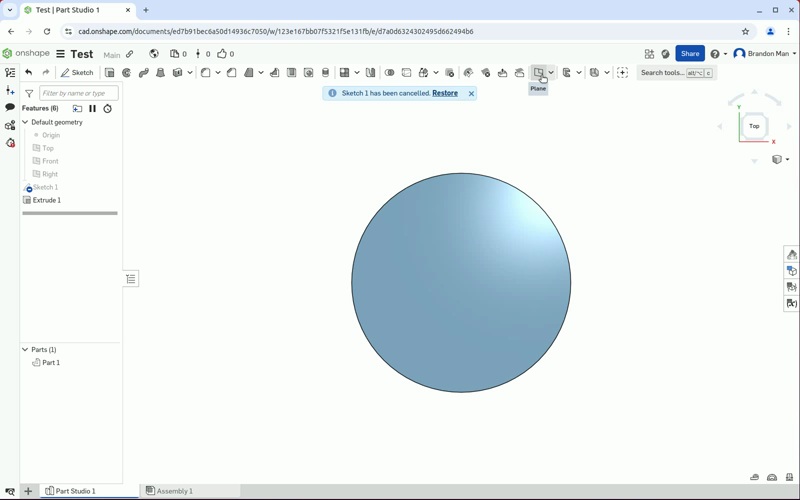
click(541, 75)
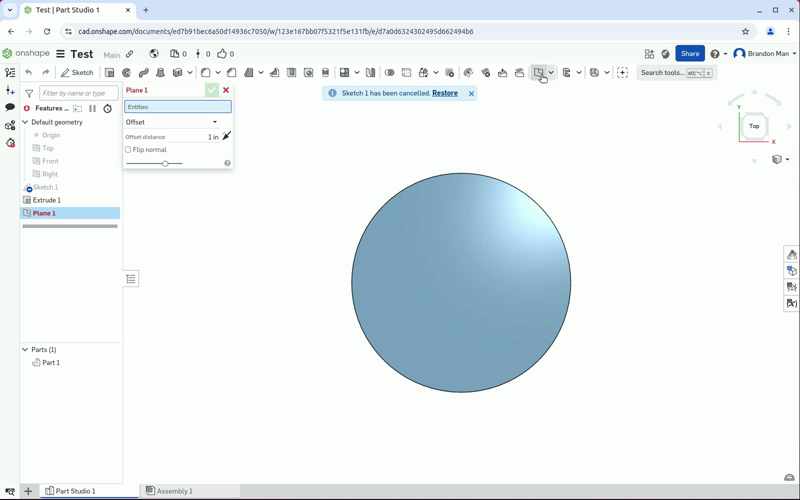
mouse_move(73, 150)
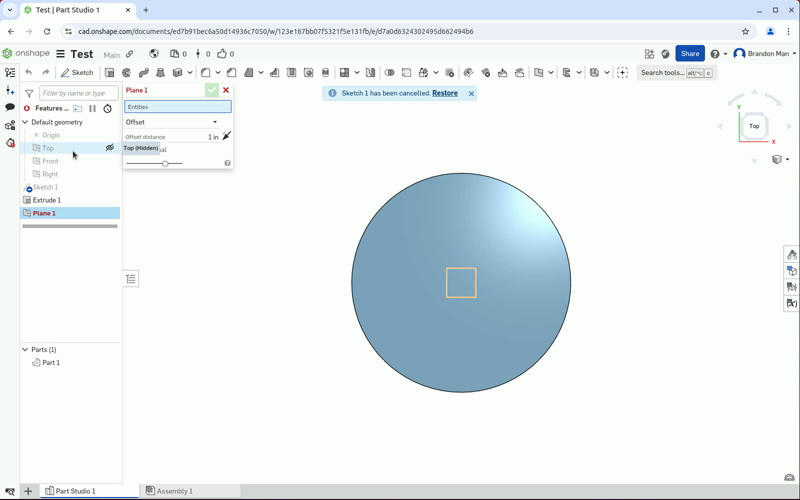
click(73, 150)
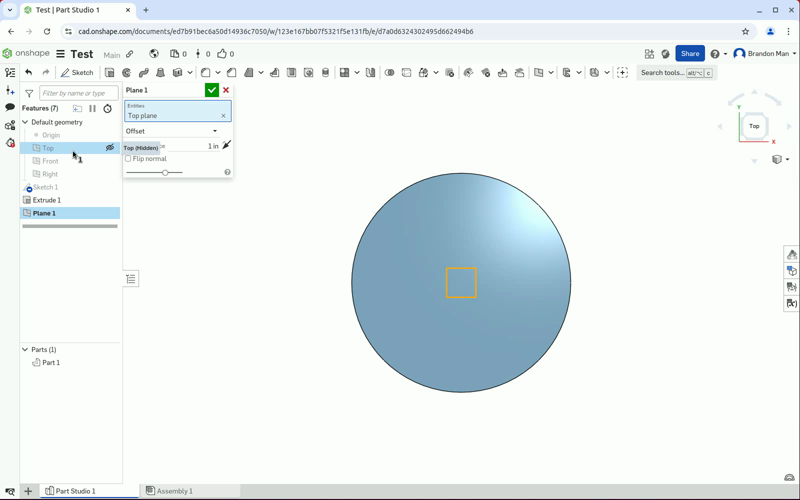
key(tab, 2)
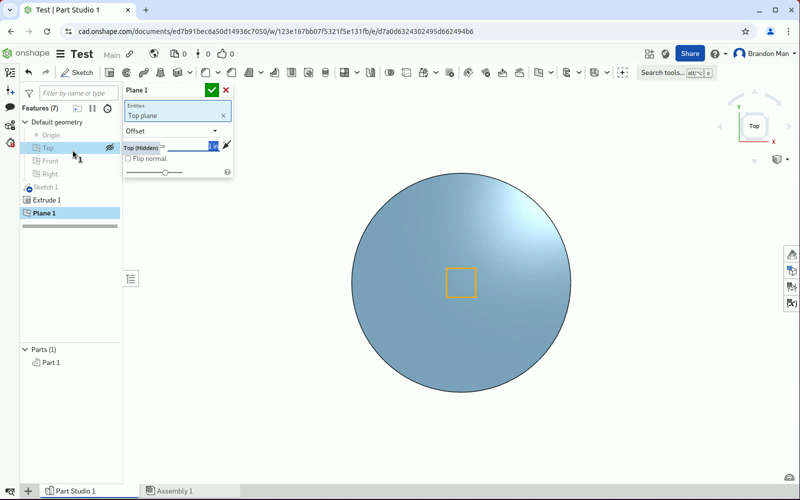
text(23.108)
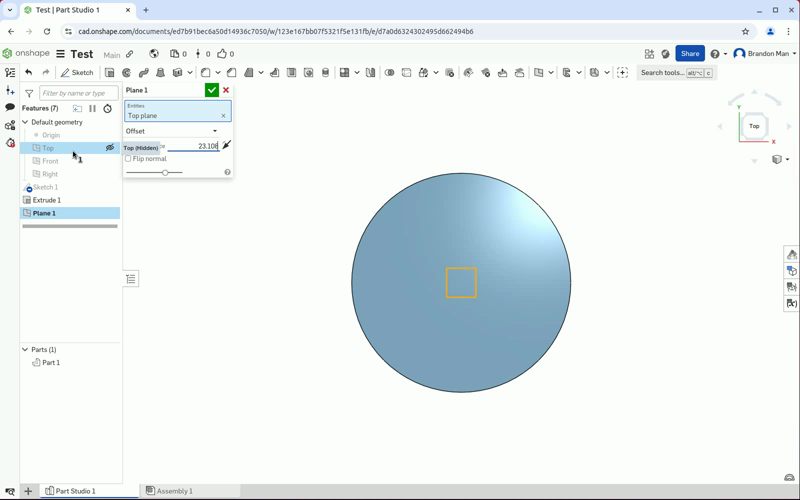
key(enter, 2)
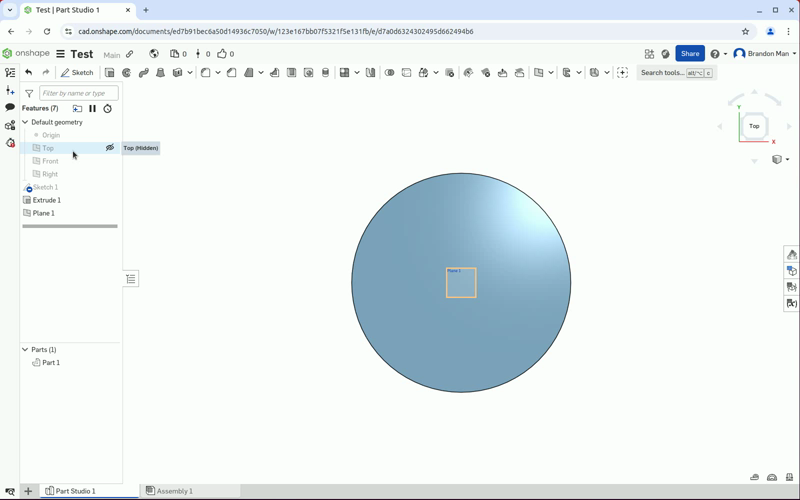
key(shift+s)
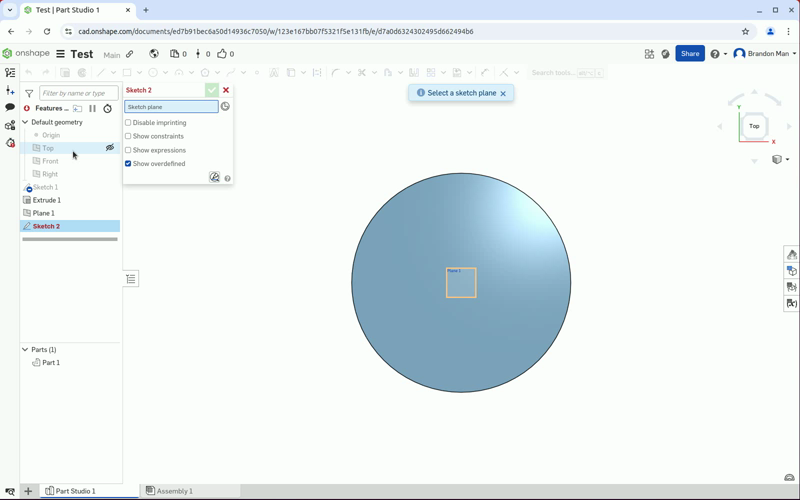
mouse_move(73, 215)
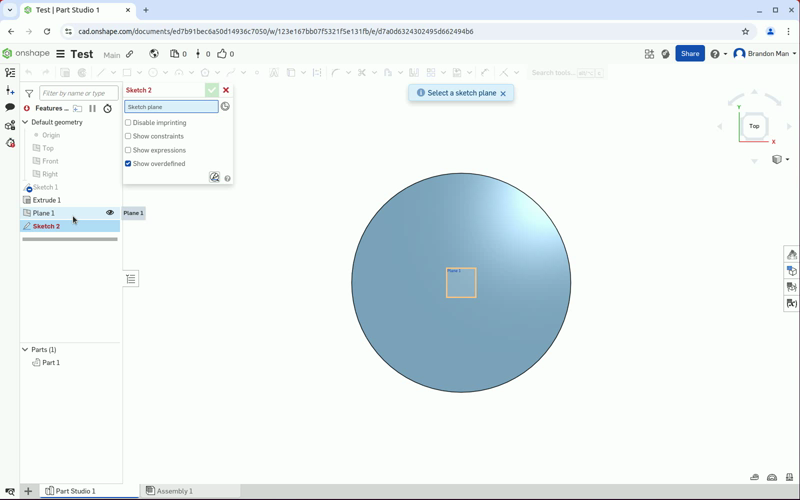
click(73, 215)
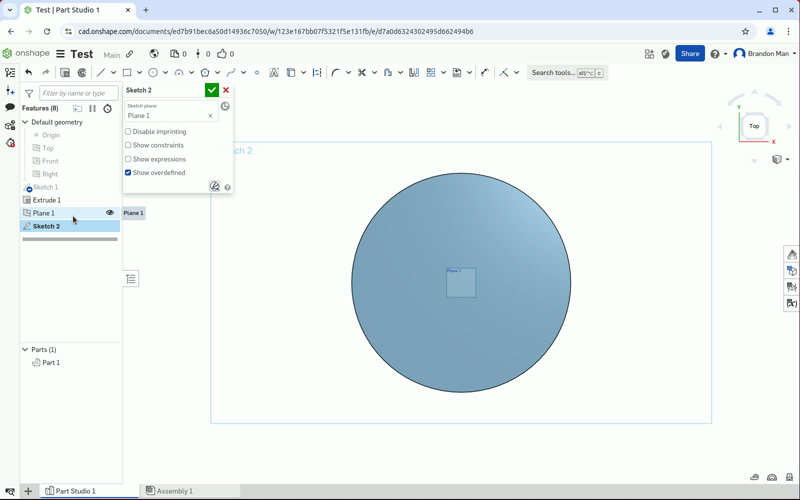
mouse_move(73, 352)
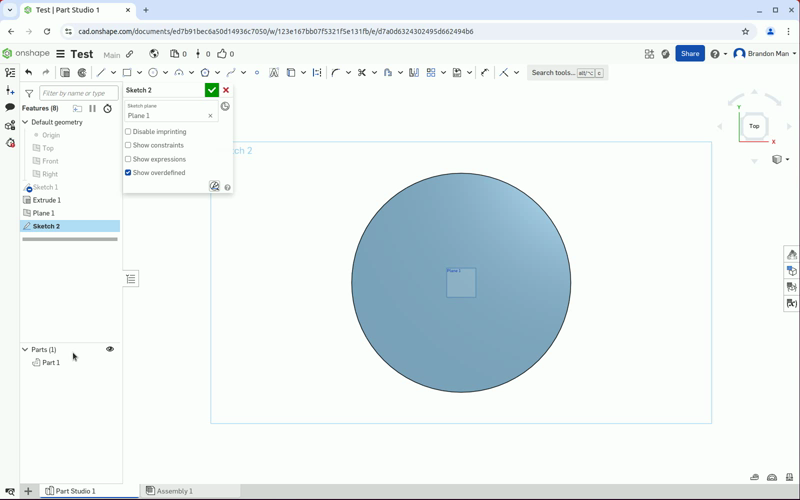
key(y)
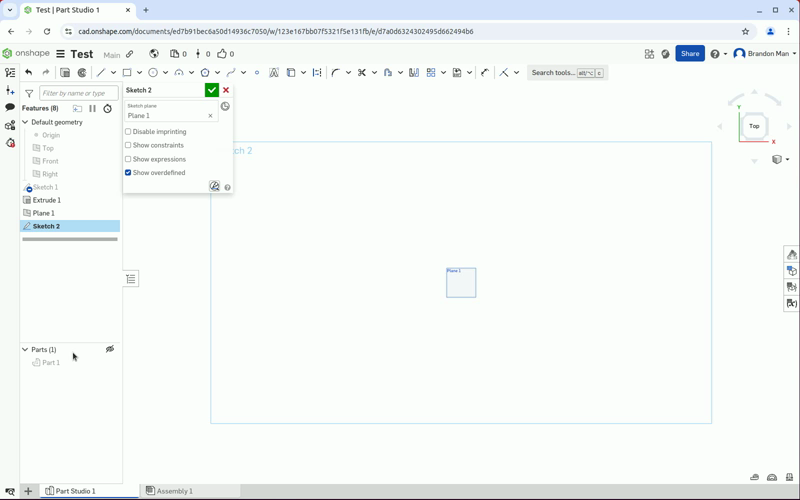
key(c)
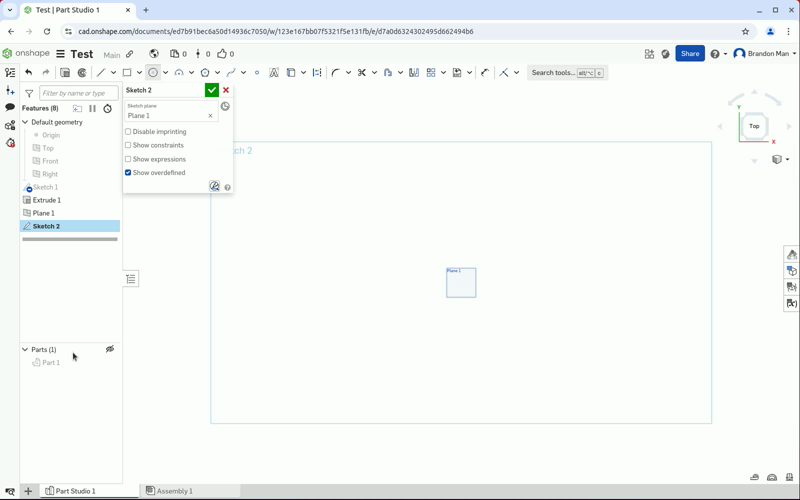
key_down(shift)
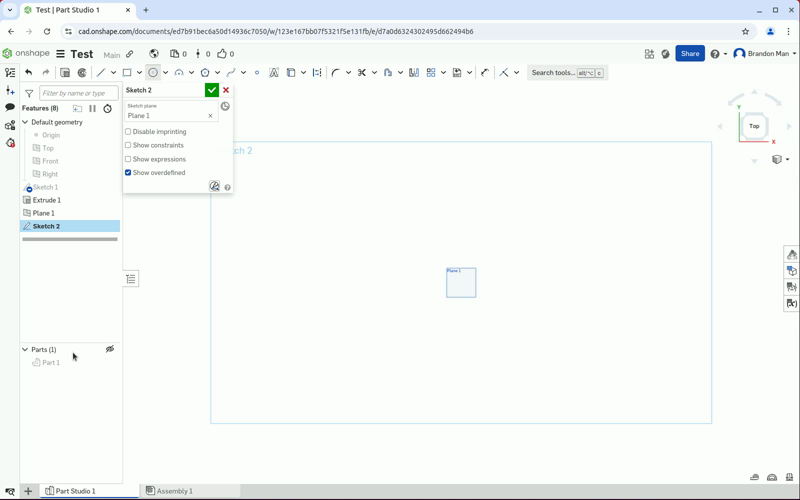
mouse_move(461, 282)
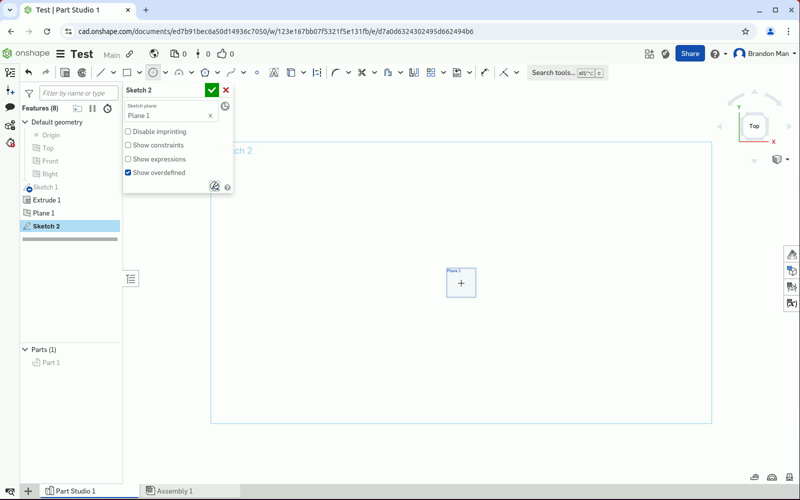
click(461, 282)
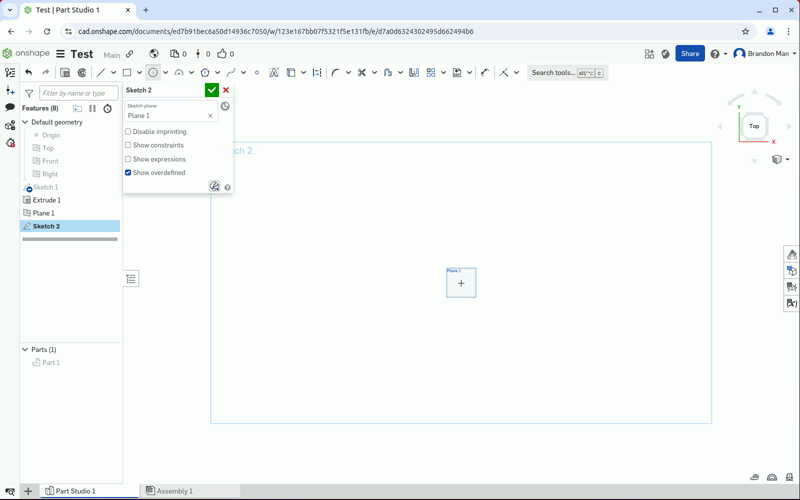
key_up(shift)
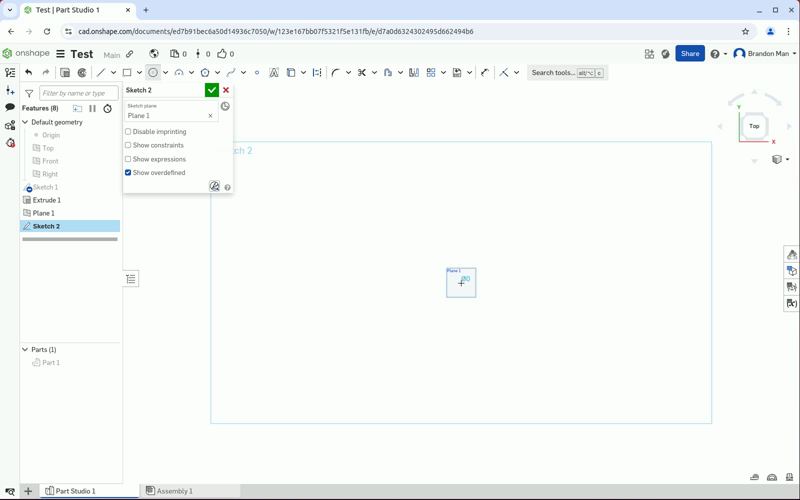
mouse_move(555, 282)
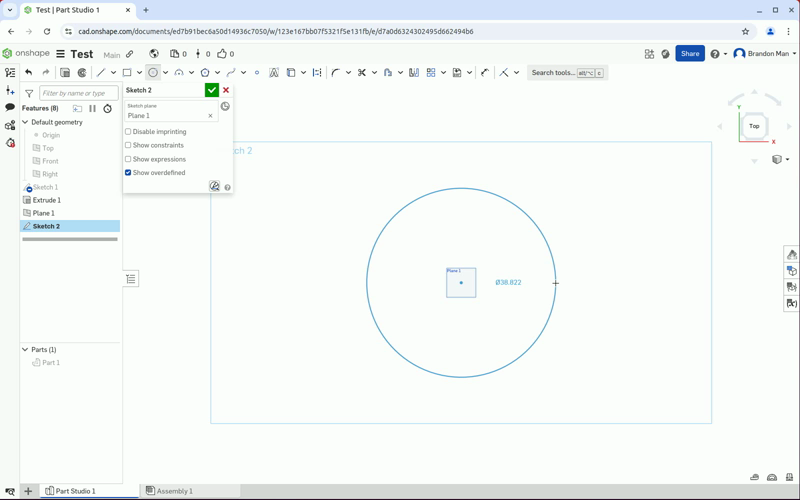
click(555, 282)
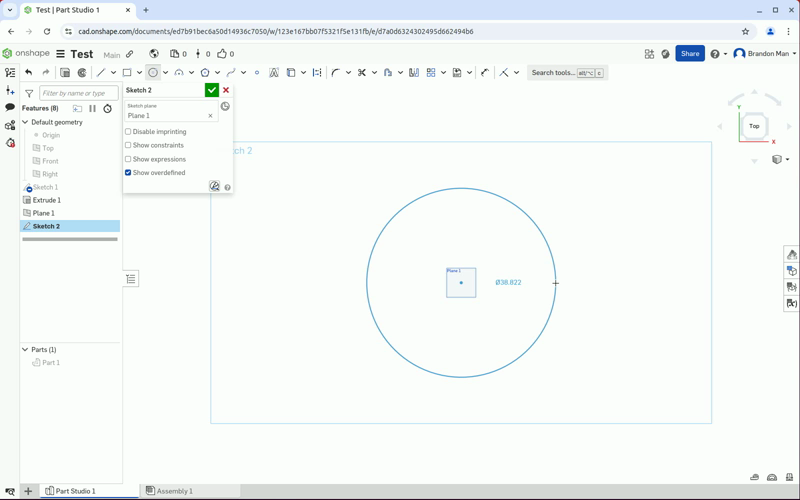
key(esc)
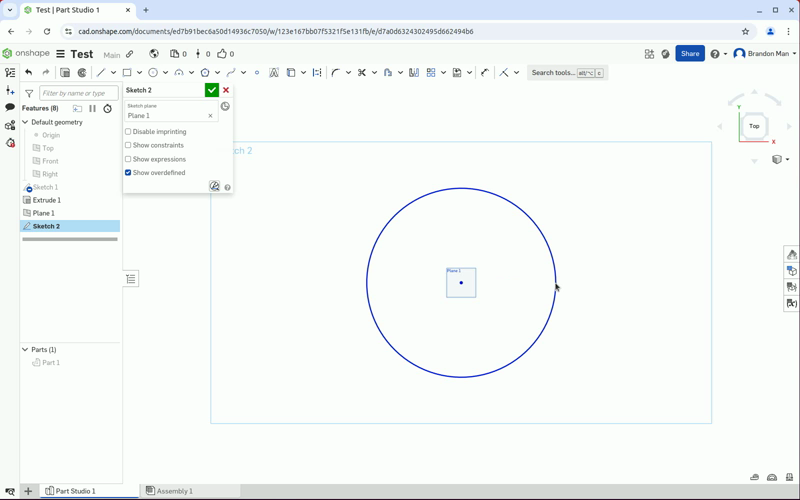
mouse_move(442, 314)
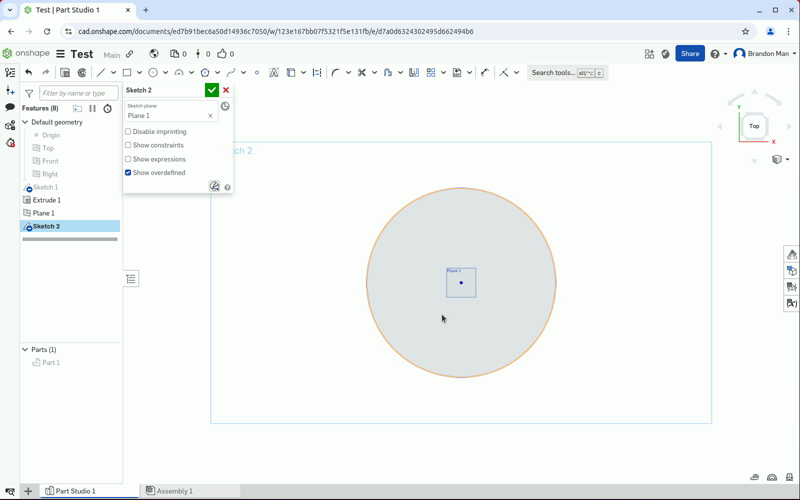
click(442, 314)
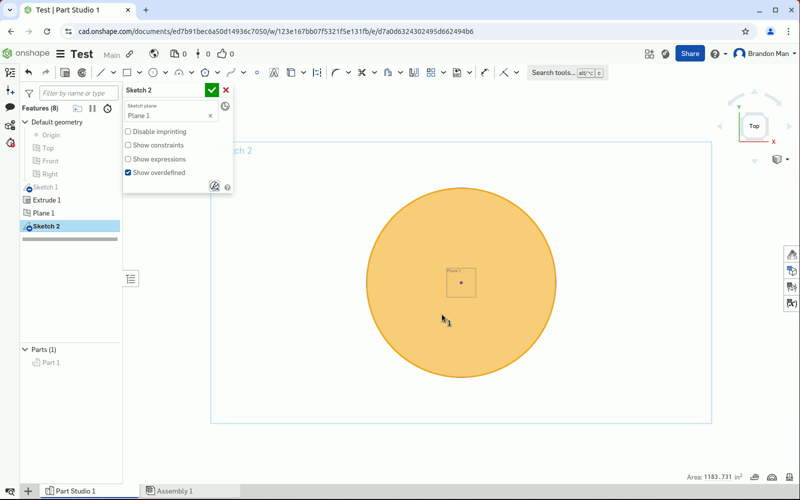
mouse_move(73, 352)
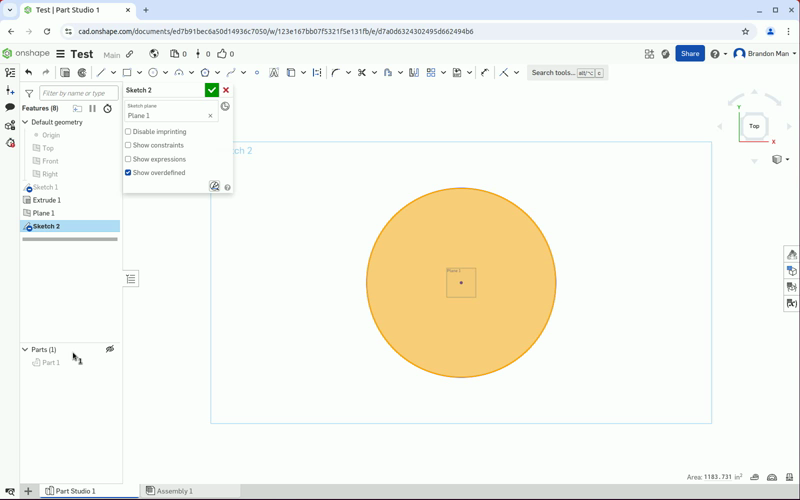
key(shift+y)
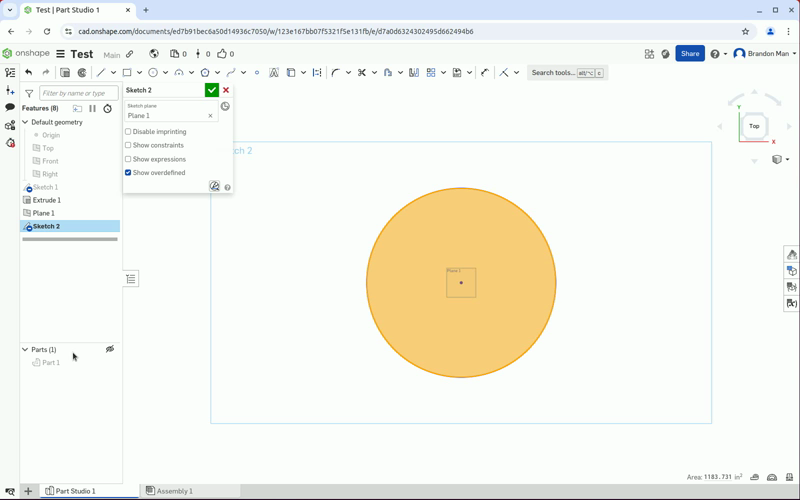
key(shift+e)
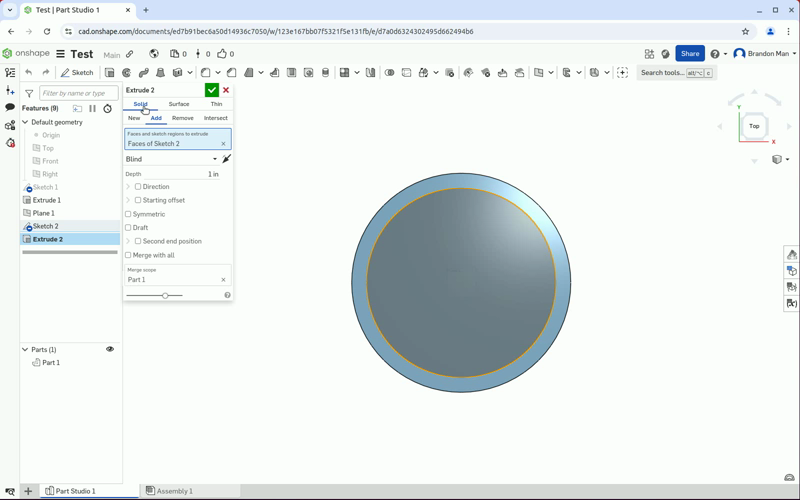
mouse_move(143, 106)
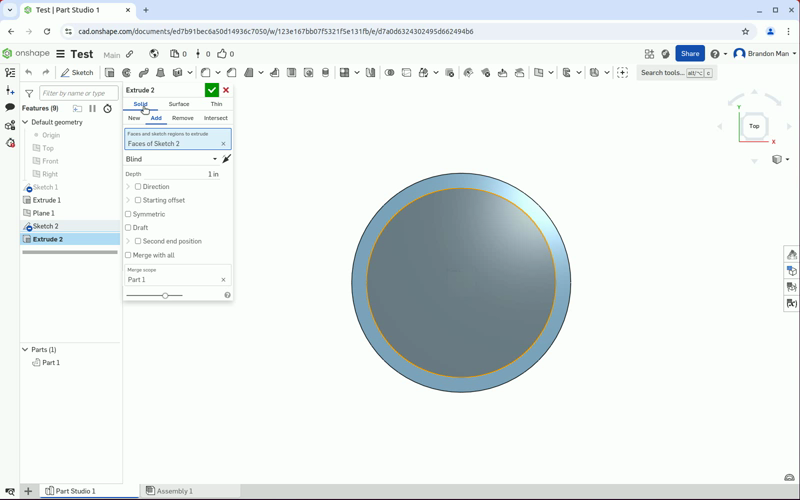
click(143, 106)
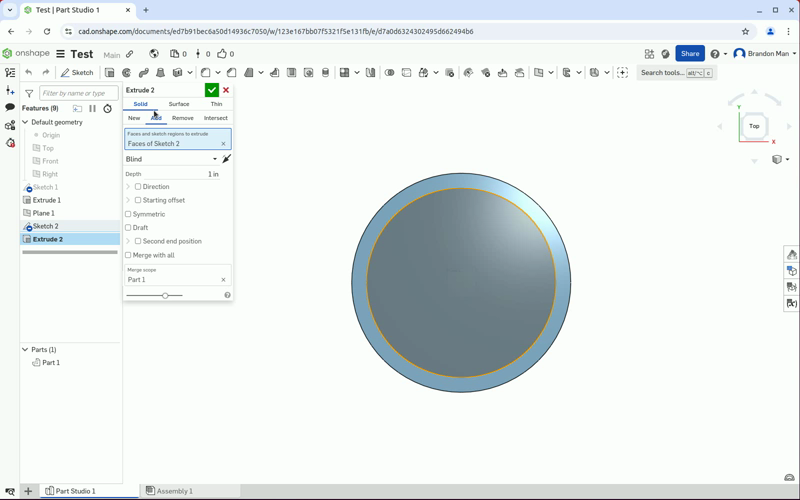
mouse_move(186, 120)
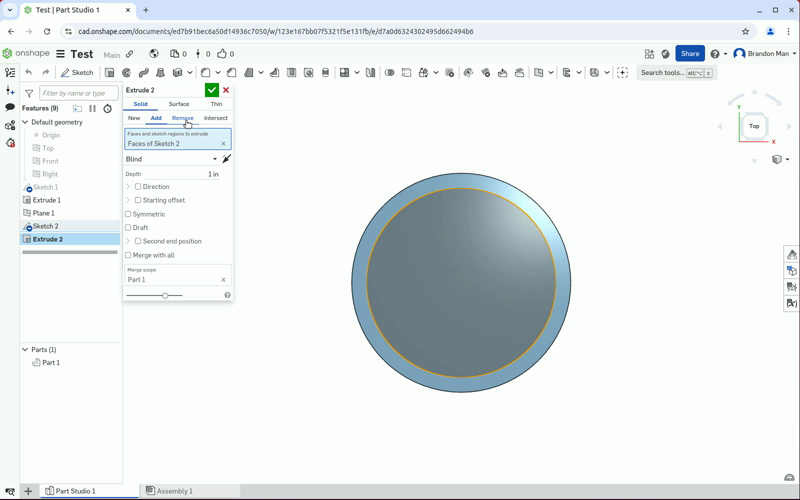
click(186, 120)
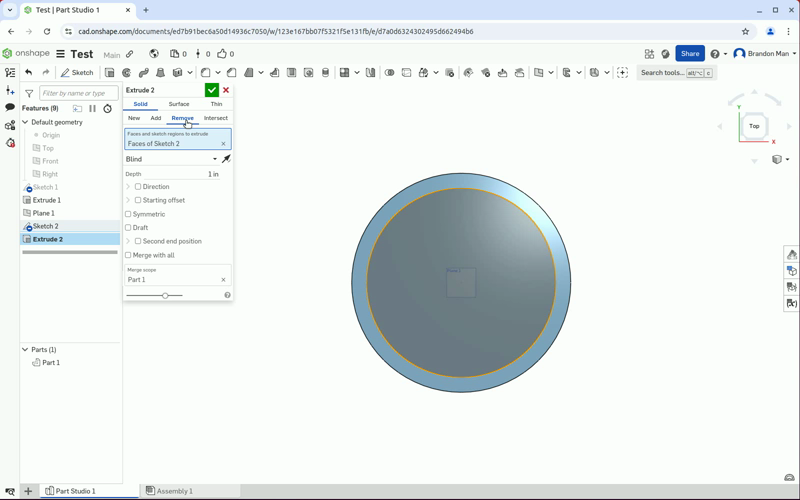
key(tab, 4)
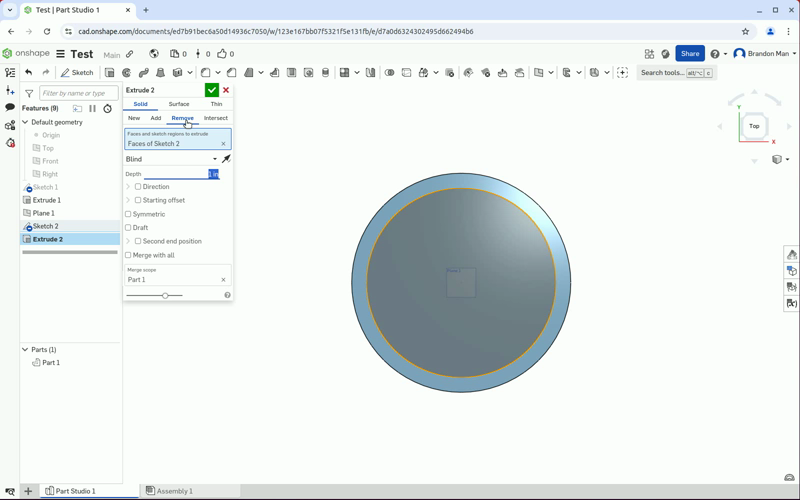
text(19.257)
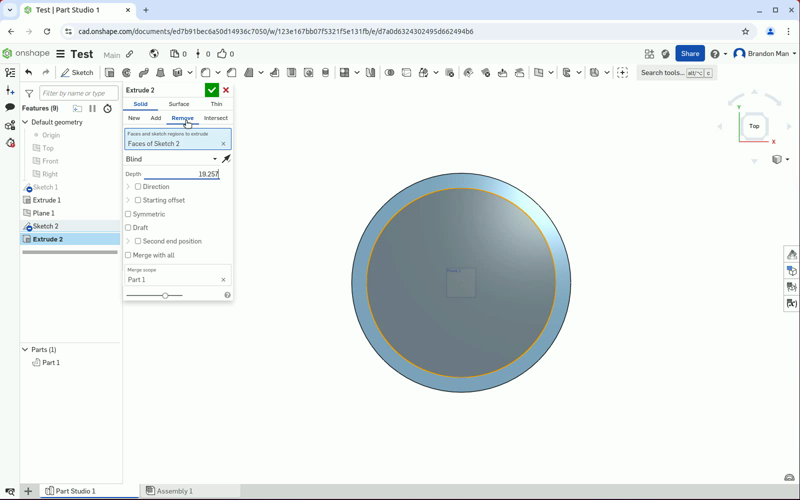
key(tab, 6)
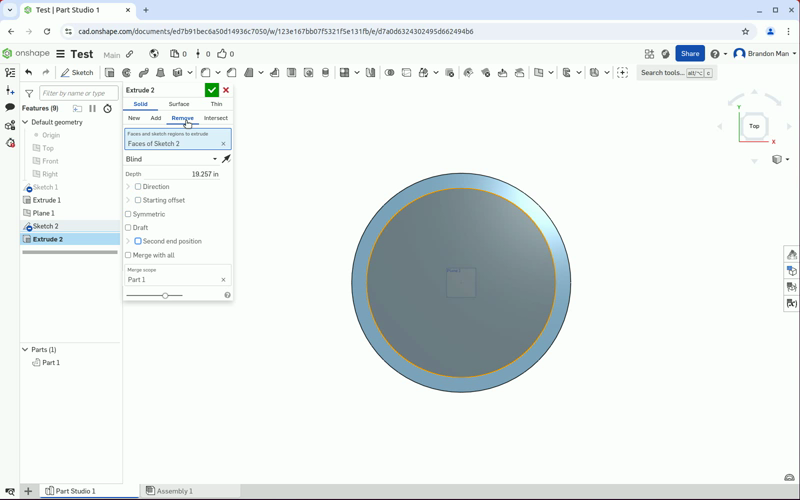
key(space)
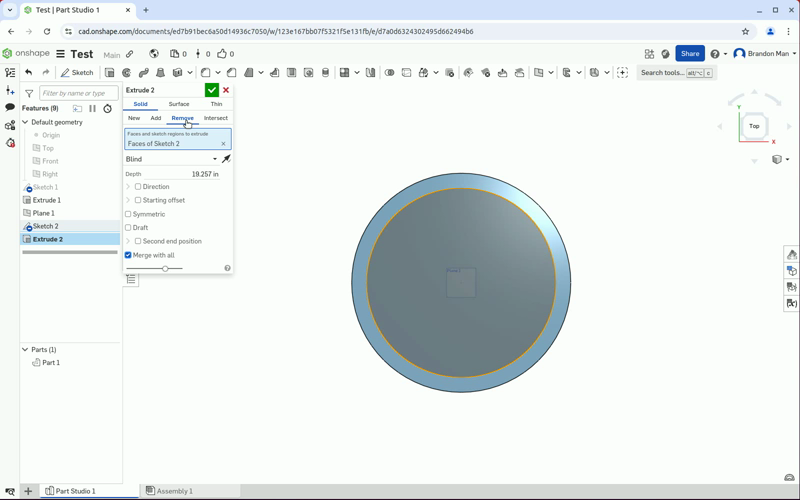
key(enter)
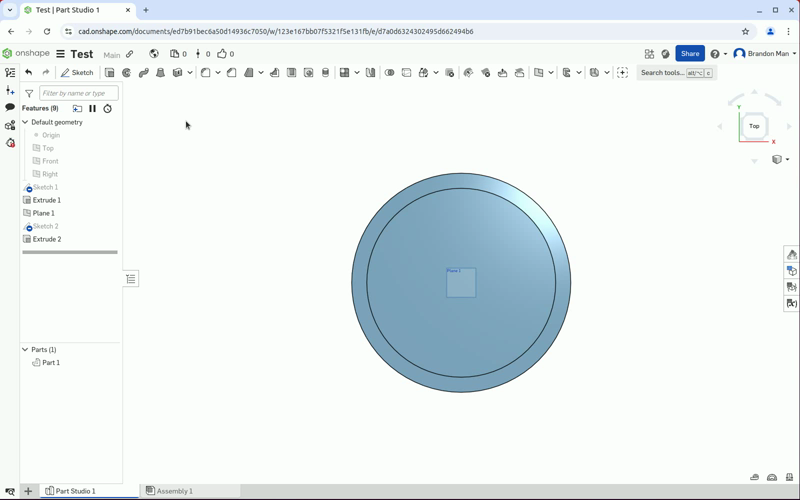
key(shift+h)
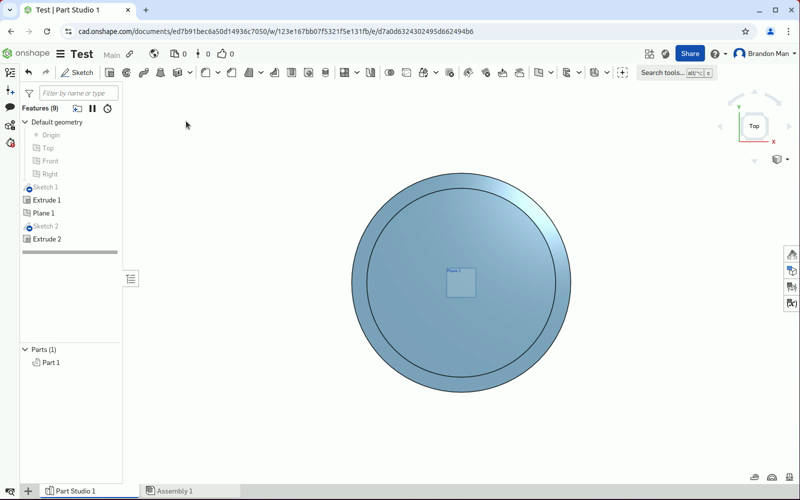
key(shift+h)
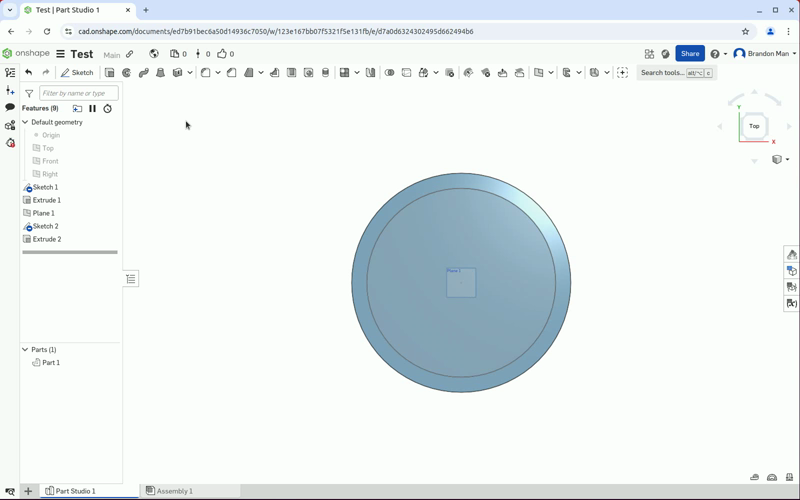
key(shift+7)
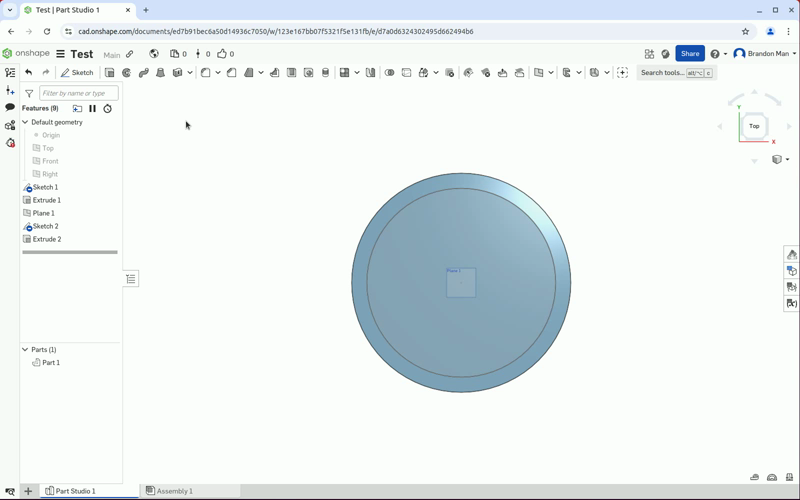
key(up, 3)
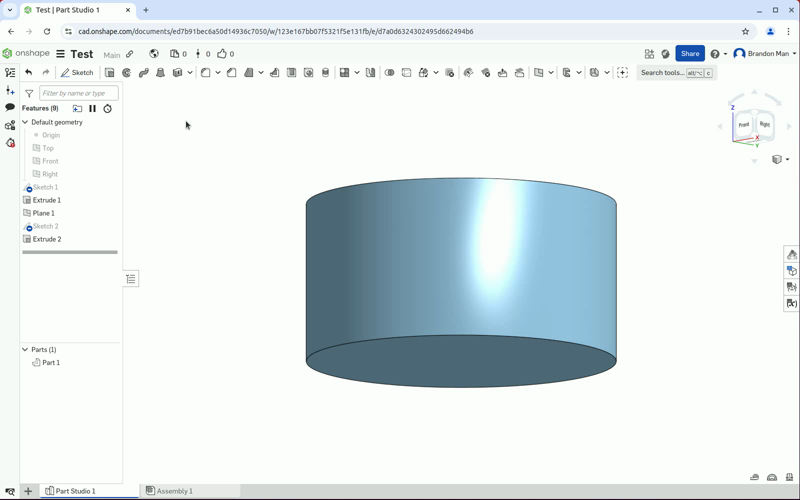
key(left, 3)
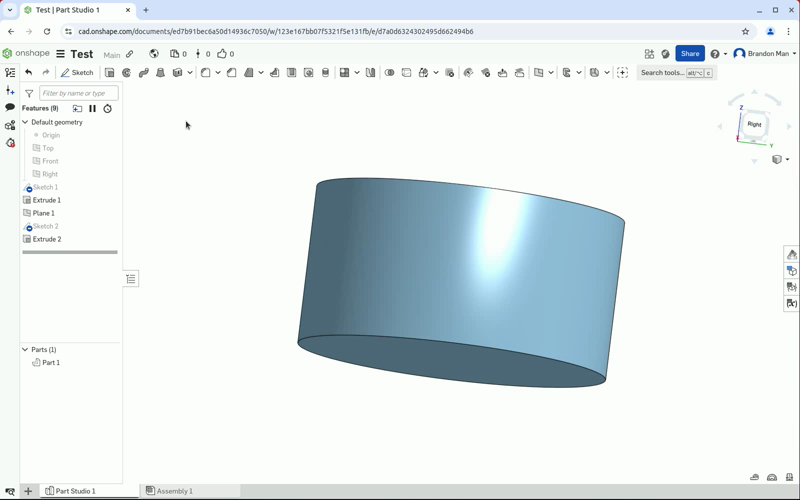
key(right, 3)
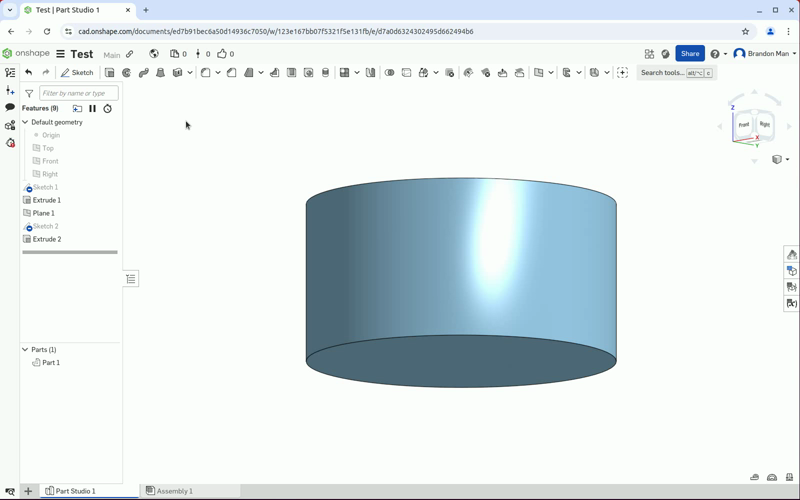
key(down, 3)
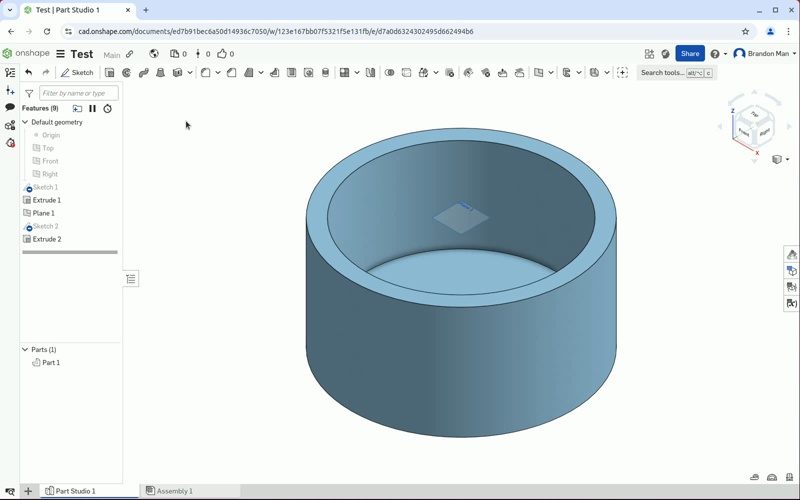
mouse_move(73, 189)
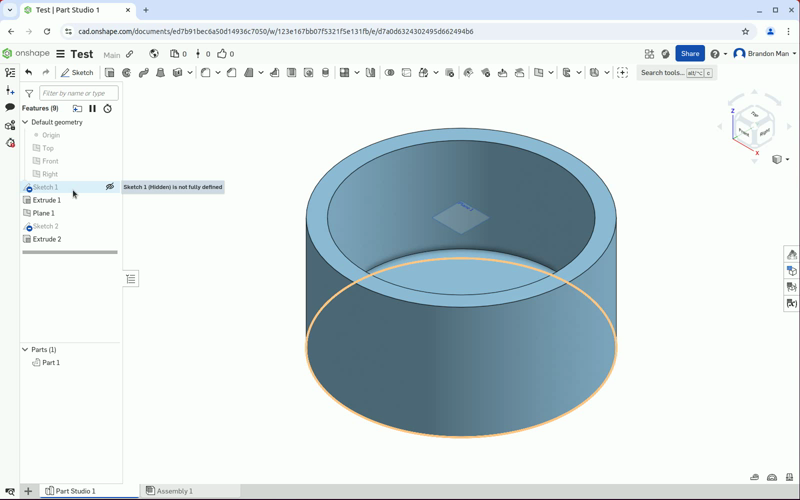
click(73, 189)